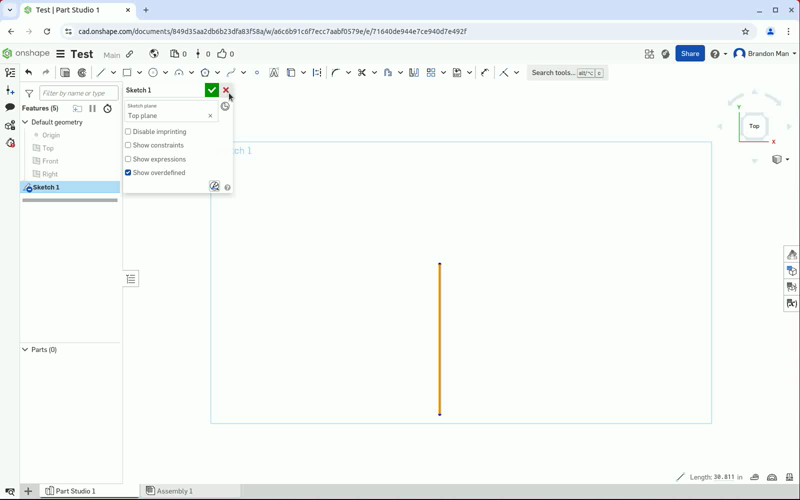
key(shift+h)
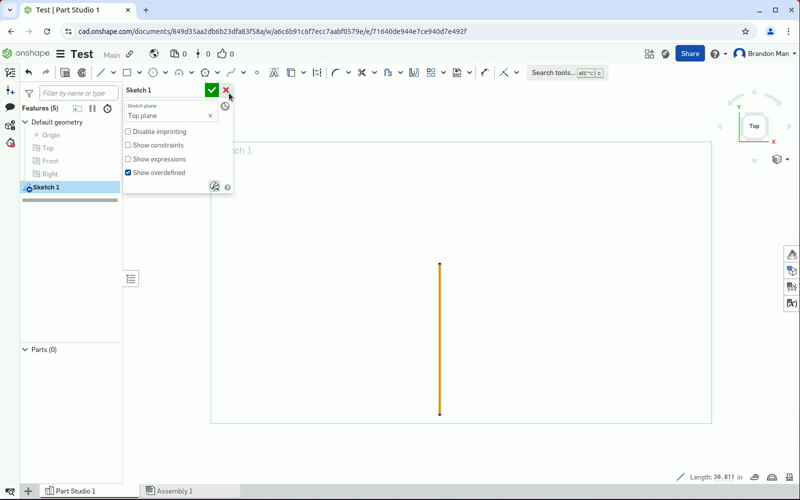
key(shift+s)
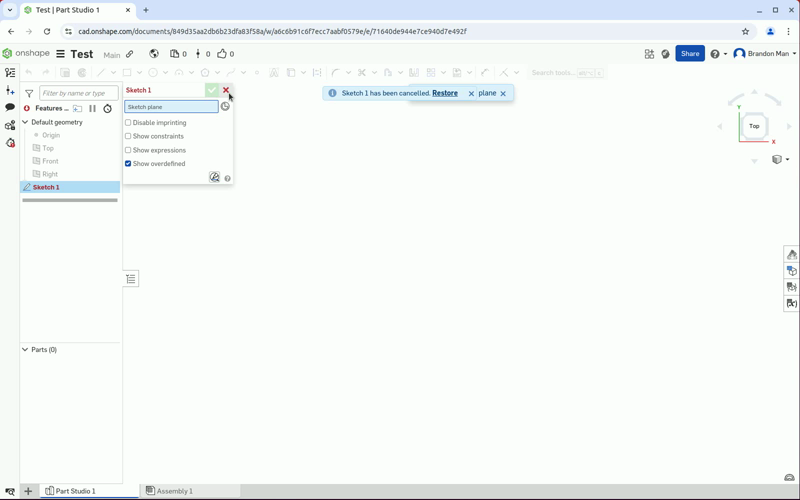
mouse_move(73, 150)
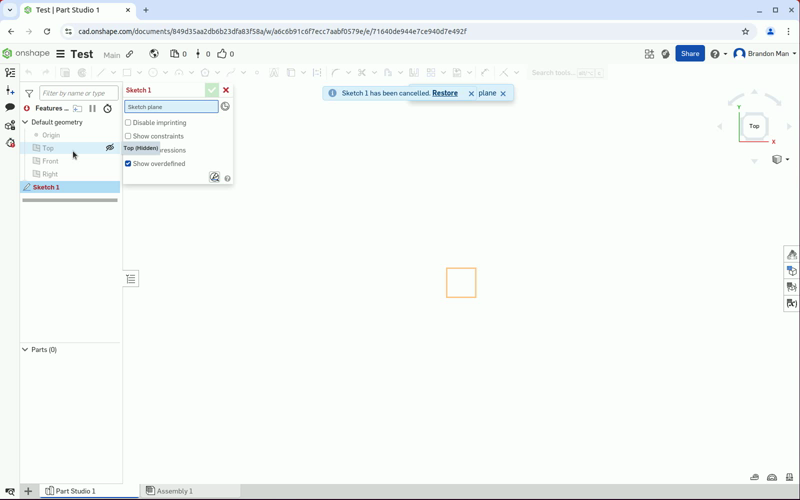
click(73, 150)
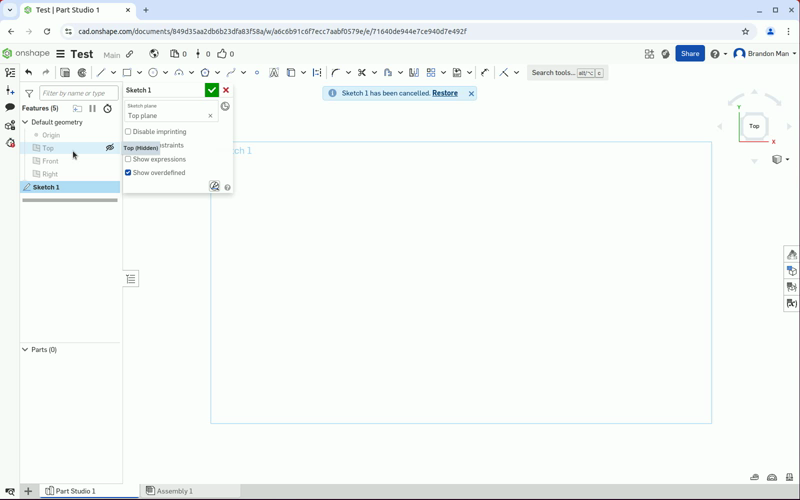
mouse_move(73, 352)
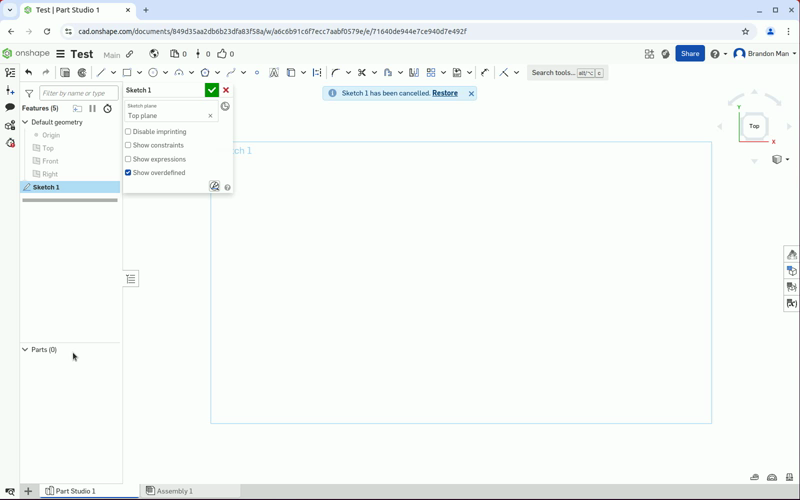
key(y)
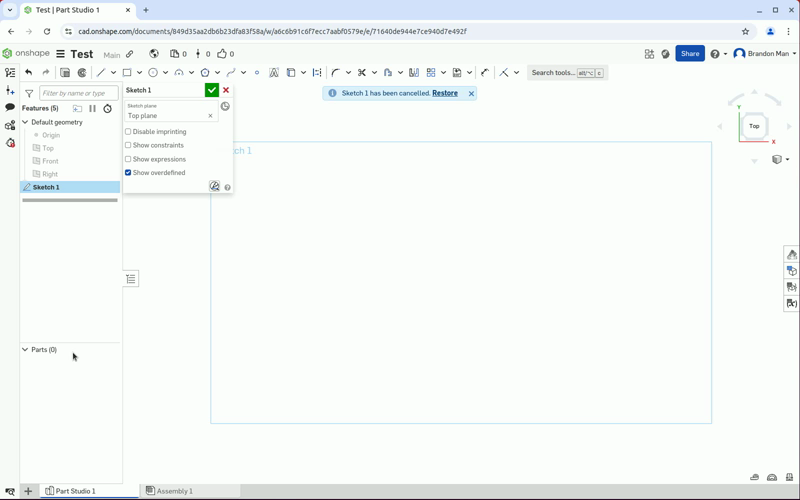
key(c)
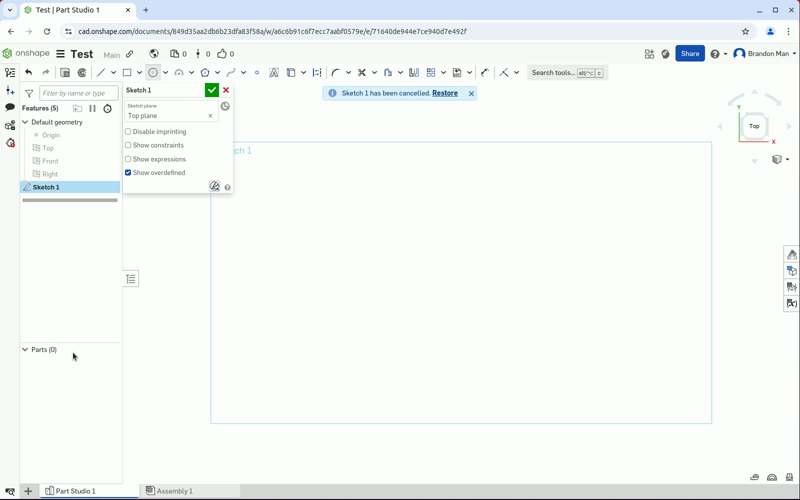
key_down(shift)
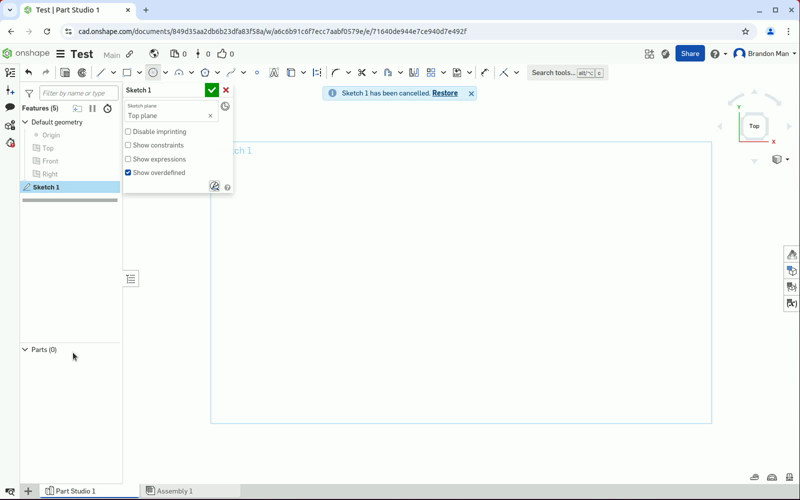
mouse_move(461, 282)
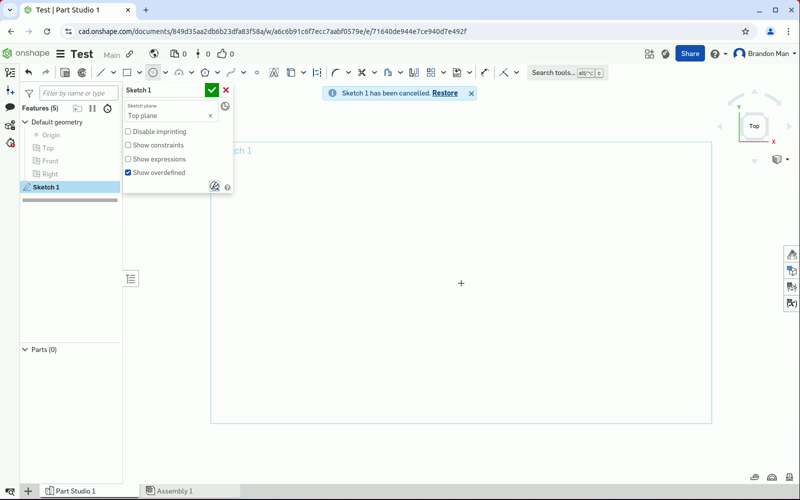
click(461, 282)
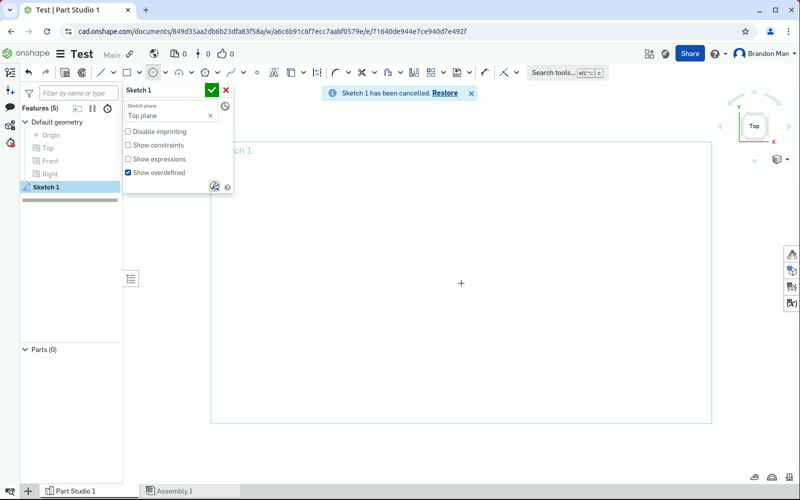
key_up(shift)
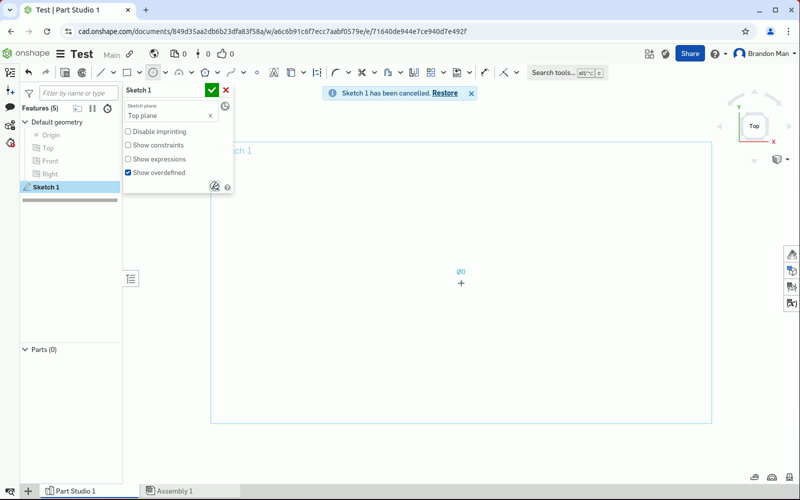
mouse_move(572, 282)
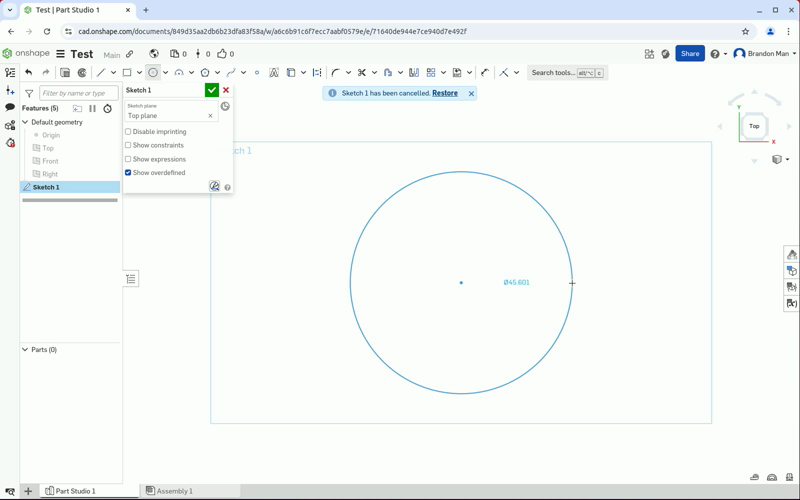
click(572, 282)
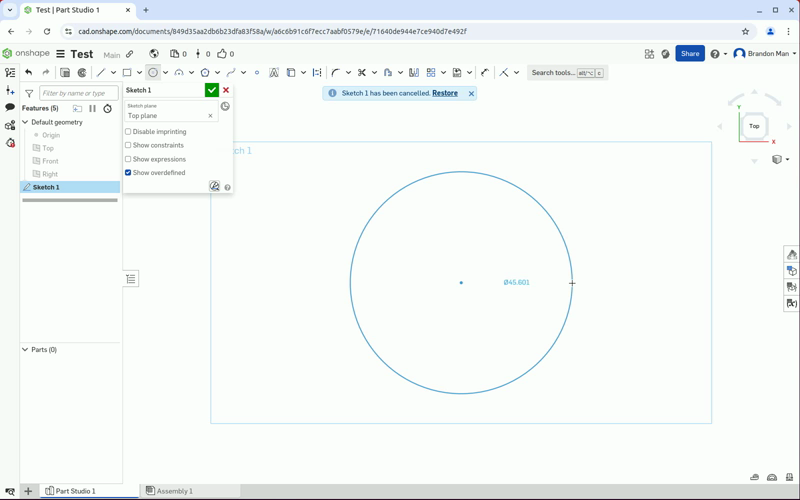
key(esc)
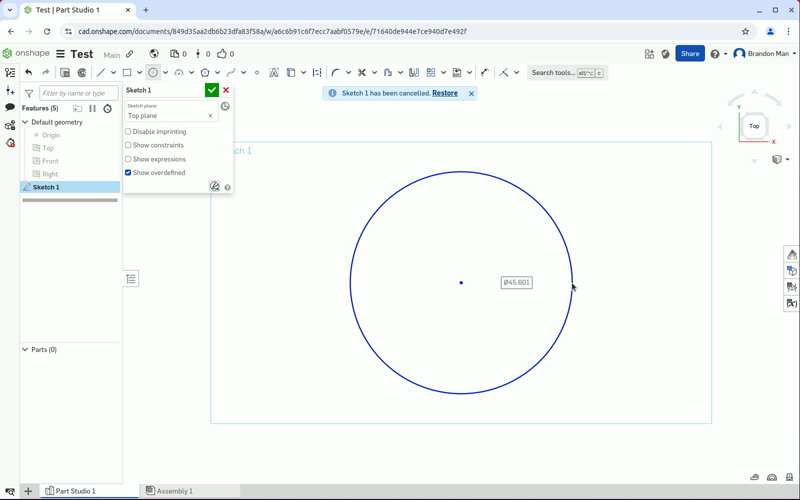
mouse_move(478, 269)
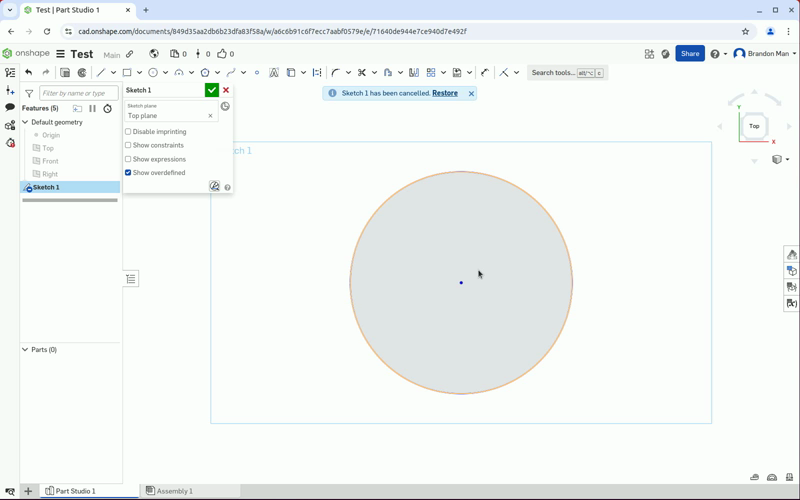
click(478, 269)
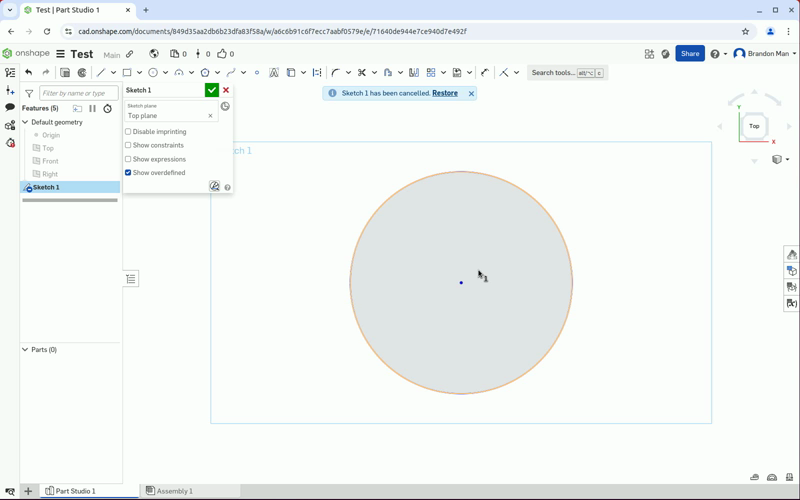
mouse_move(73, 352)
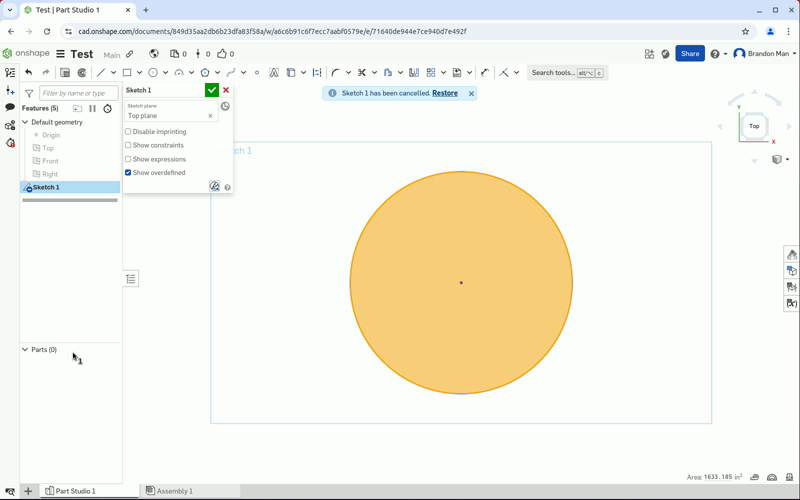
key(shift+y)
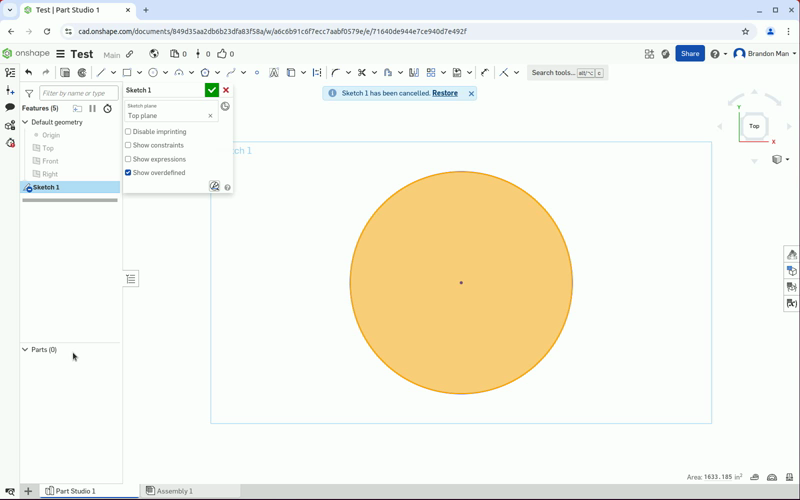
key(shift+e)
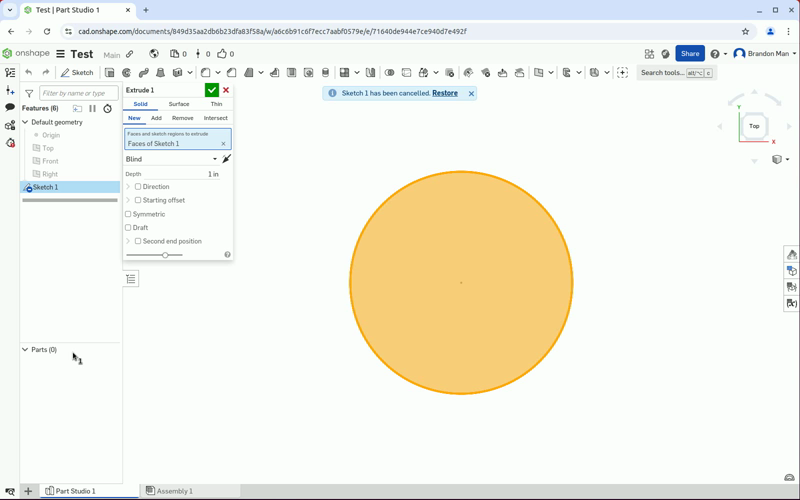
mouse_move(143, 106)
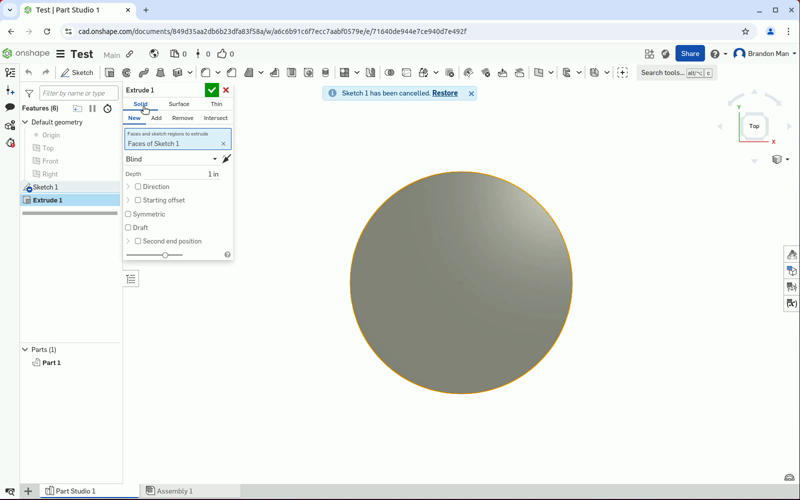
click(143, 106)
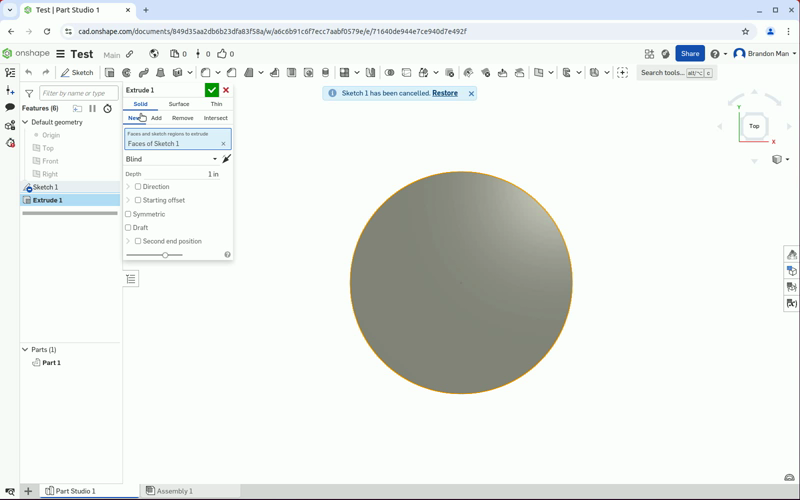
mouse_move(137, 120)
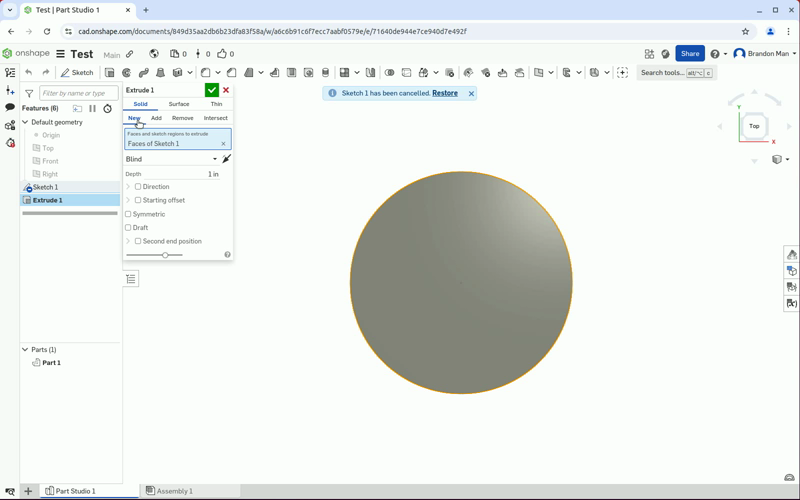
click(137, 120)
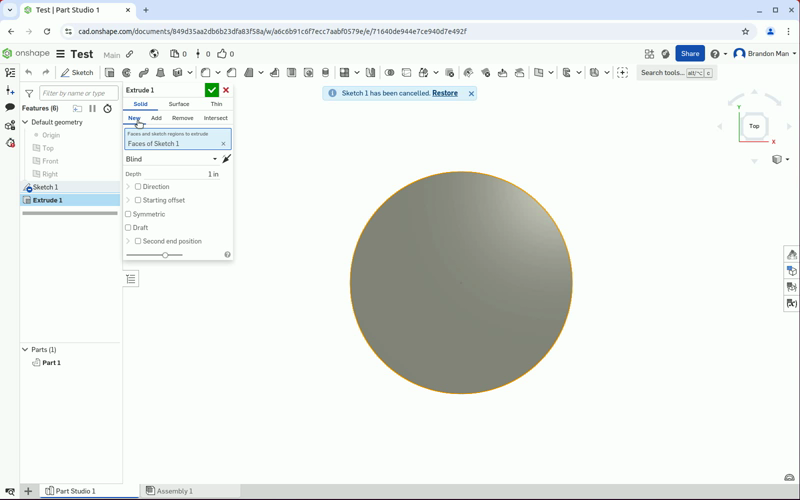
key(tab, 4)
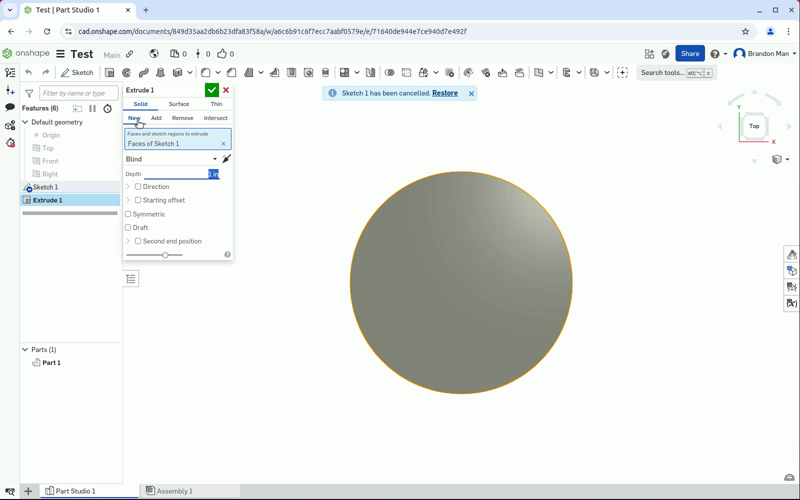
text(12.517)
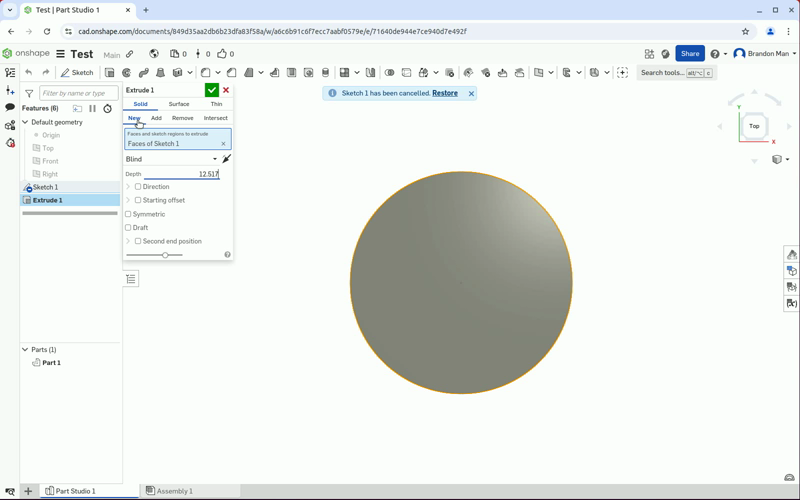
key(enter)
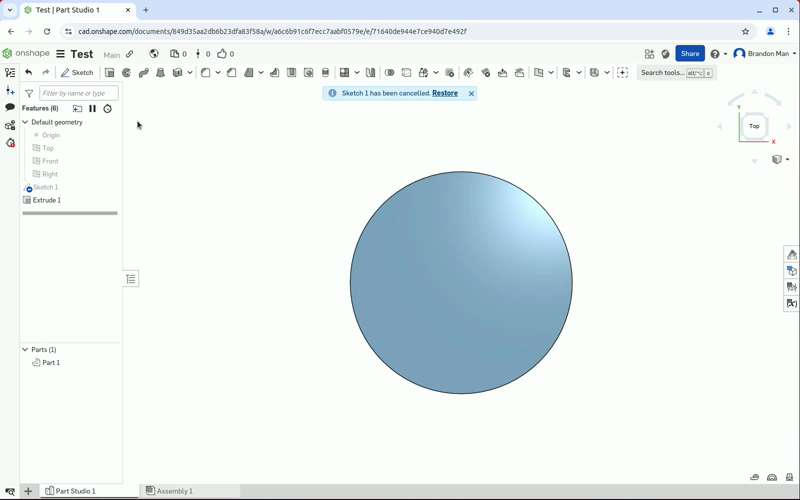
key(shift+h)
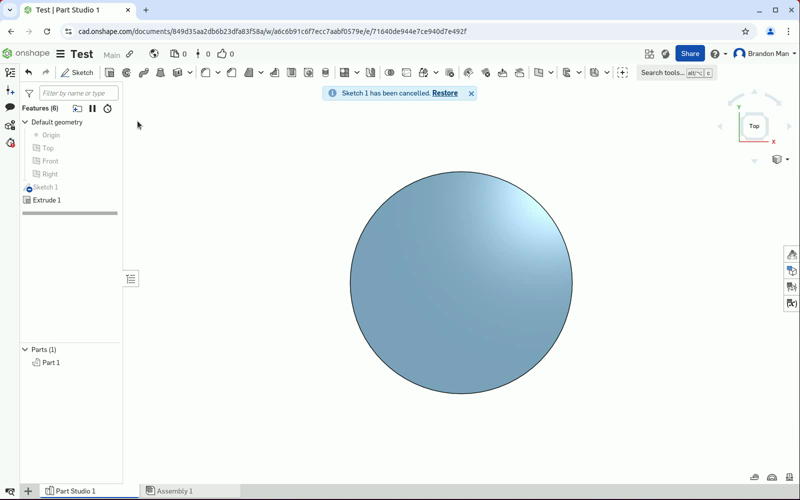
key(shift+h)
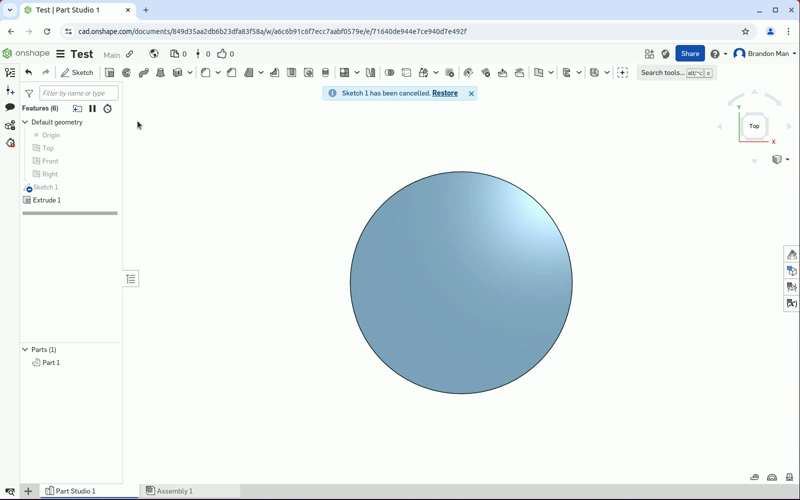
mouse_move(73, 189)
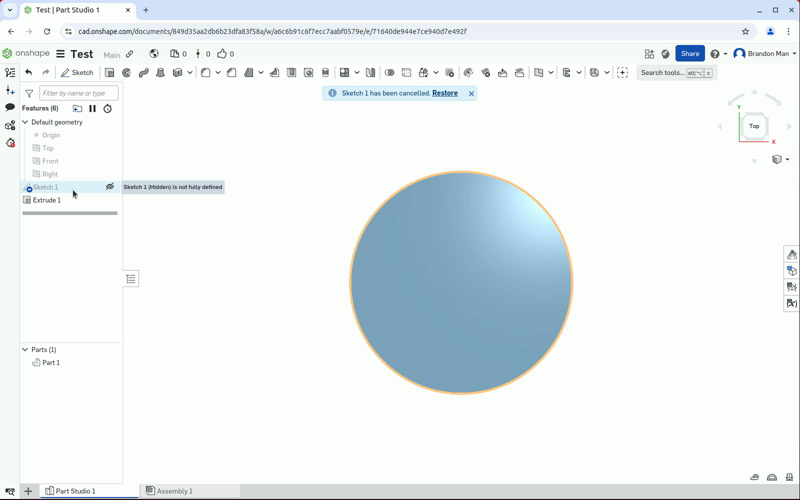
click(73, 189)
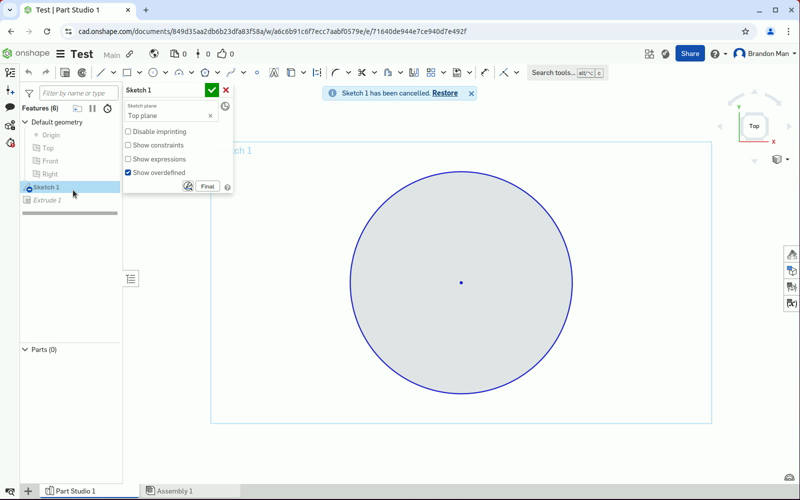
mouse_move(229, 92)
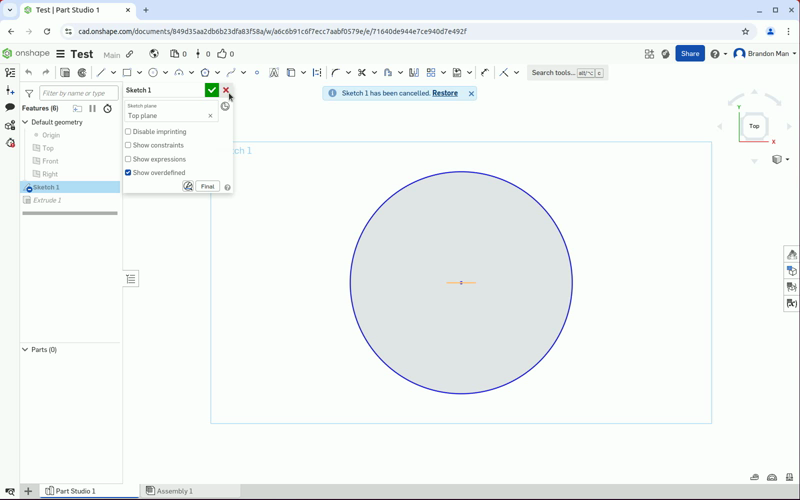
click(229, 92)
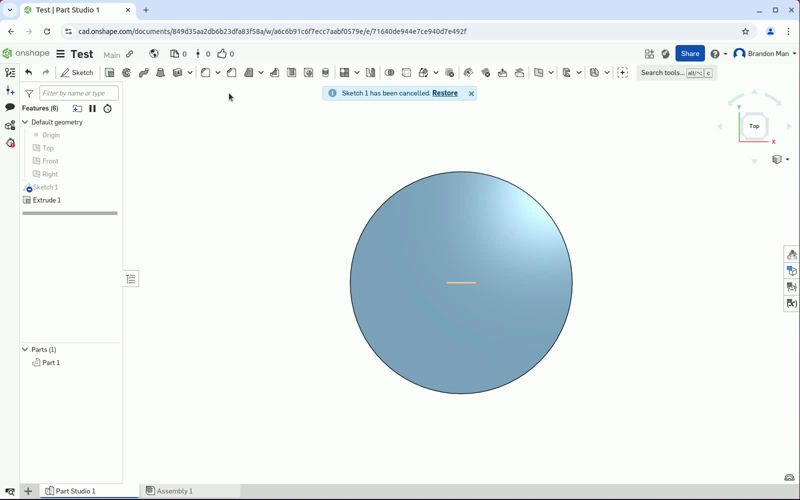
mouse_move(541, 75)
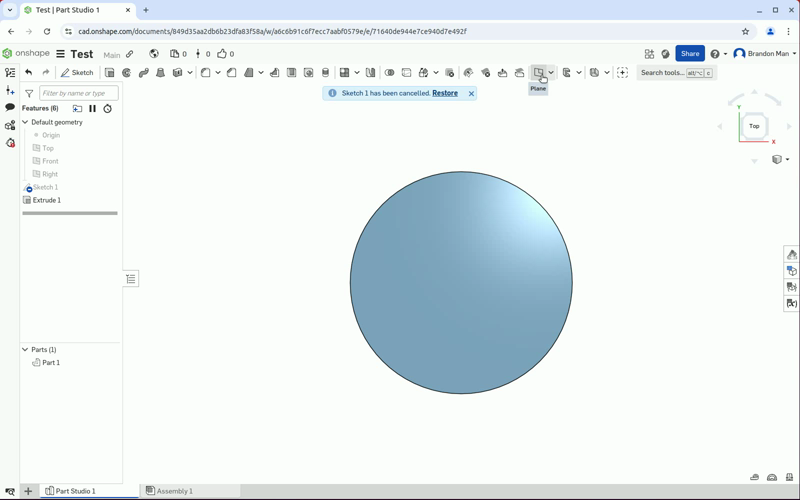
click(541, 75)
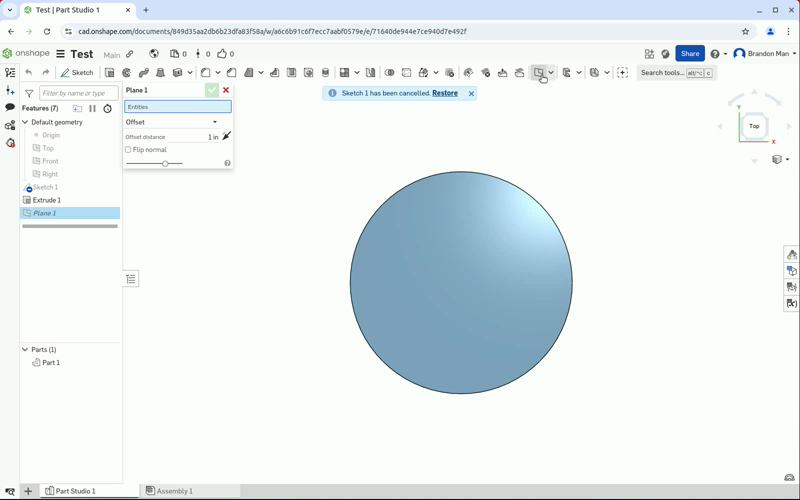
mouse_move(73, 150)
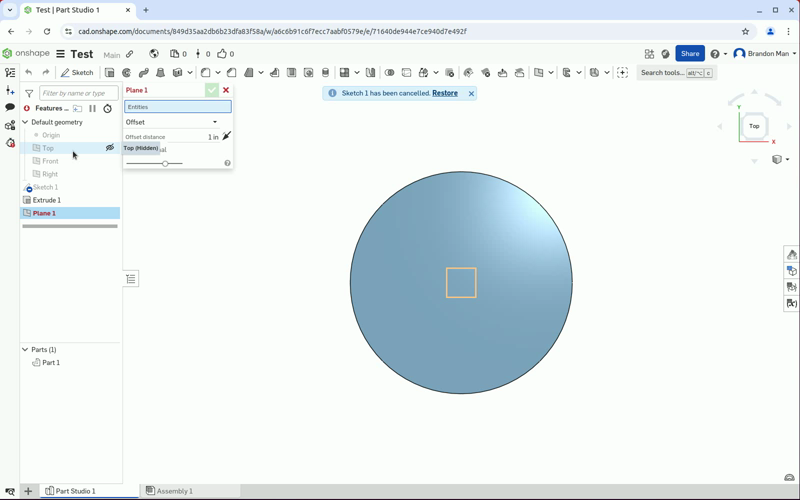
click(73, 150)
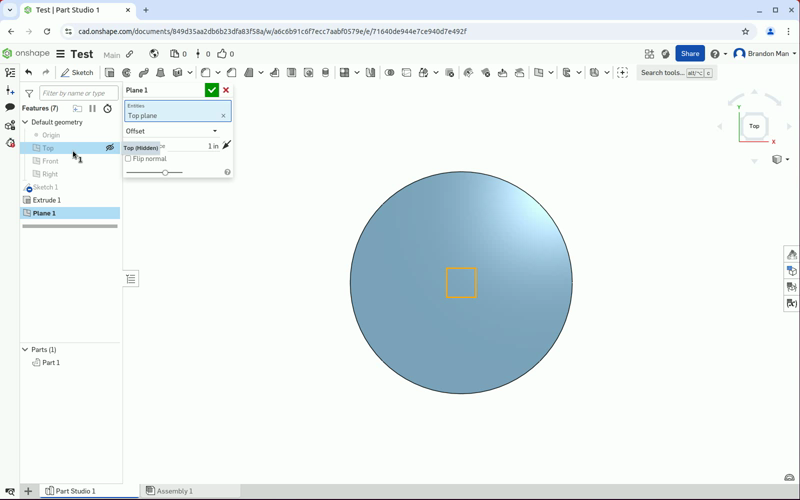
key(tab, 2)
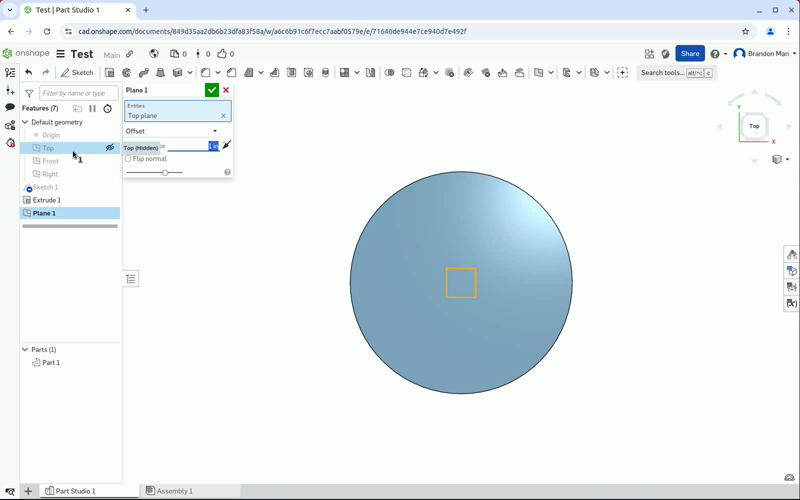
text(12.509)
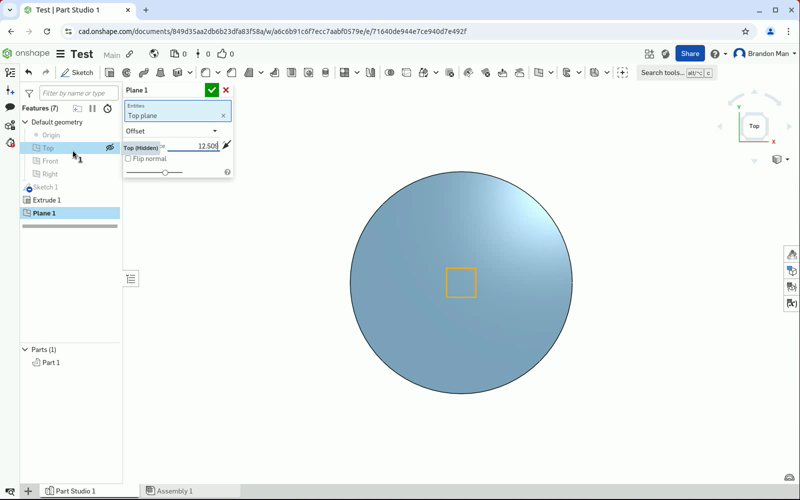
key(enter, 2)
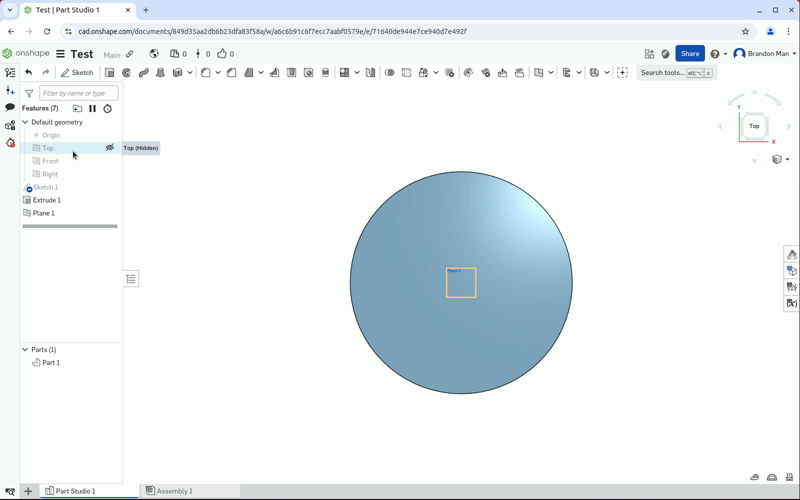
key(shift+s)
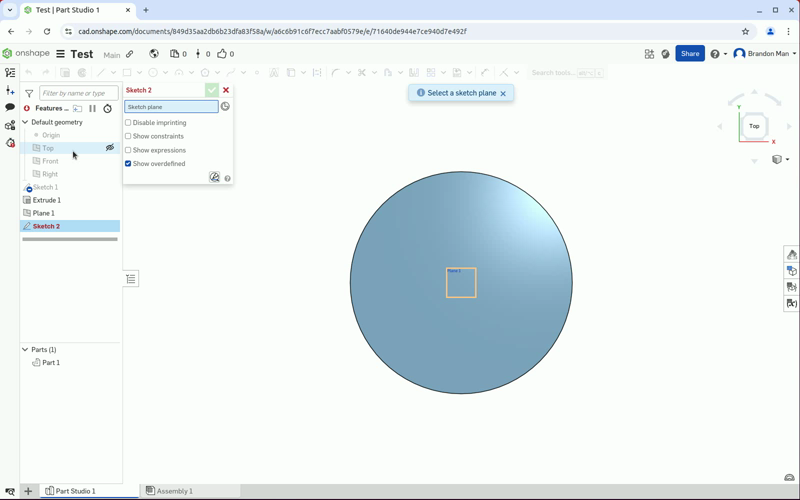
mouse_move(73, 215)
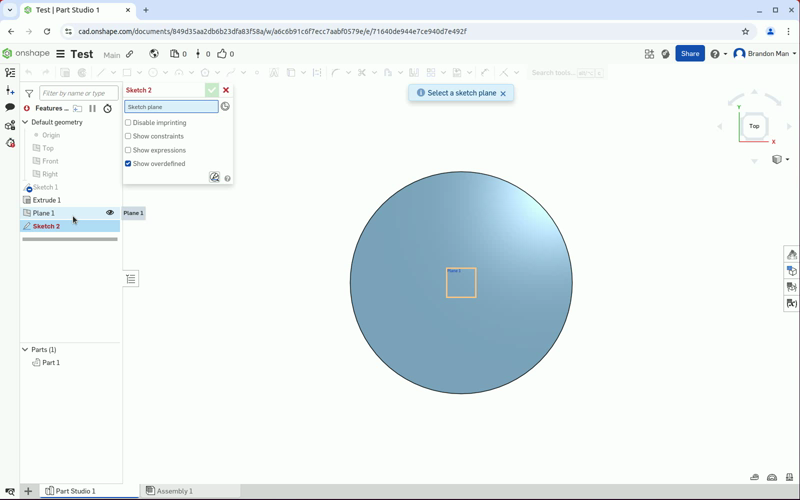
click(73, 215)
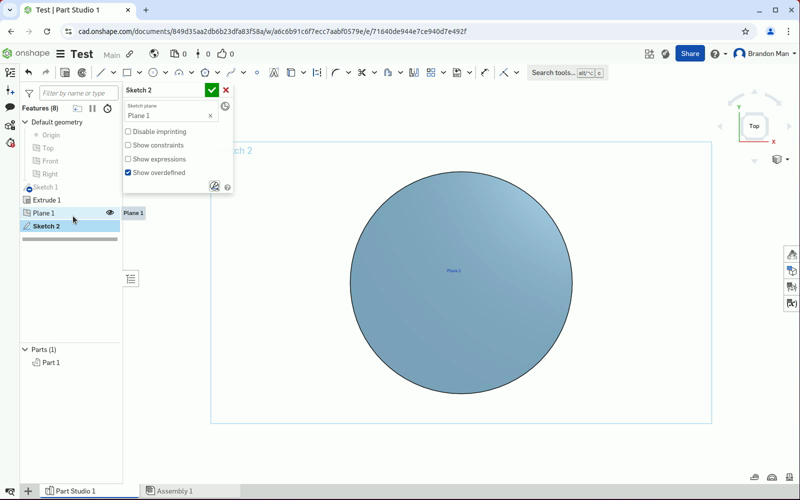
mouse_move(73, 352)
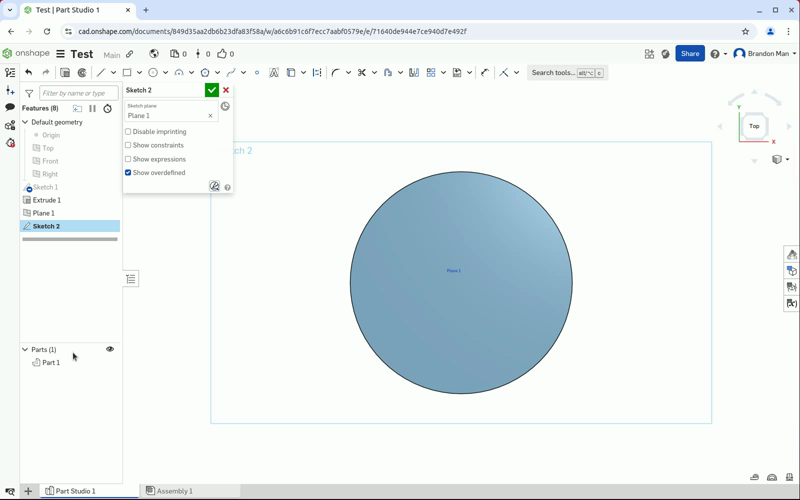
key(y)
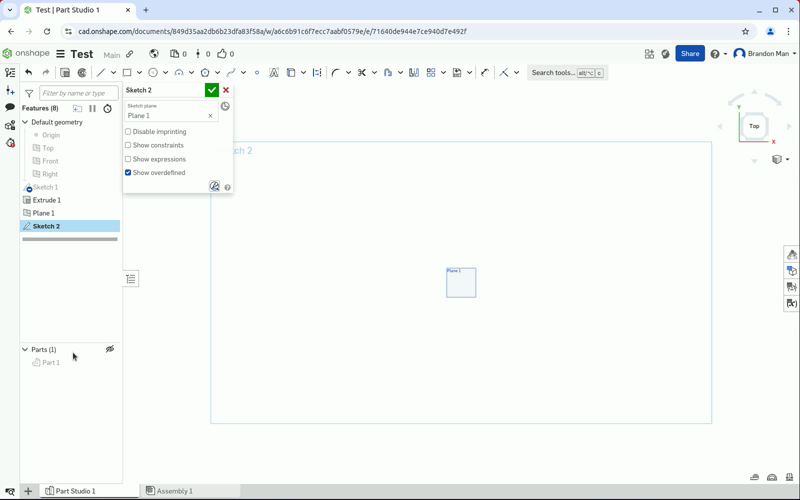
key(c)
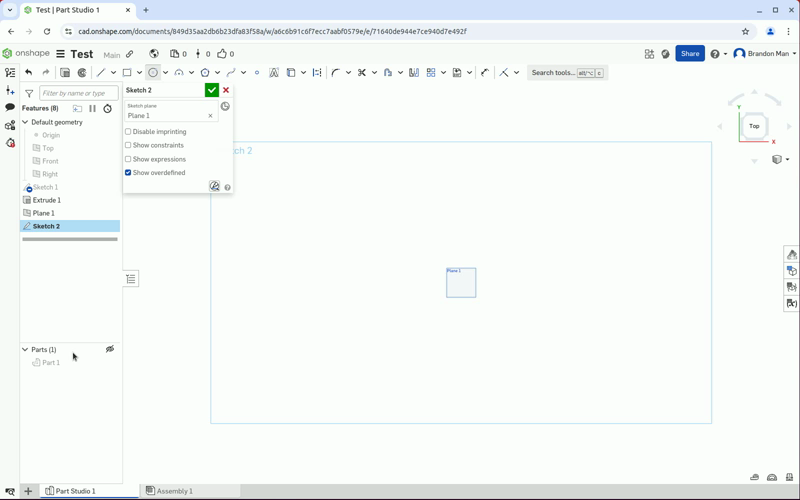
key_down(shift)
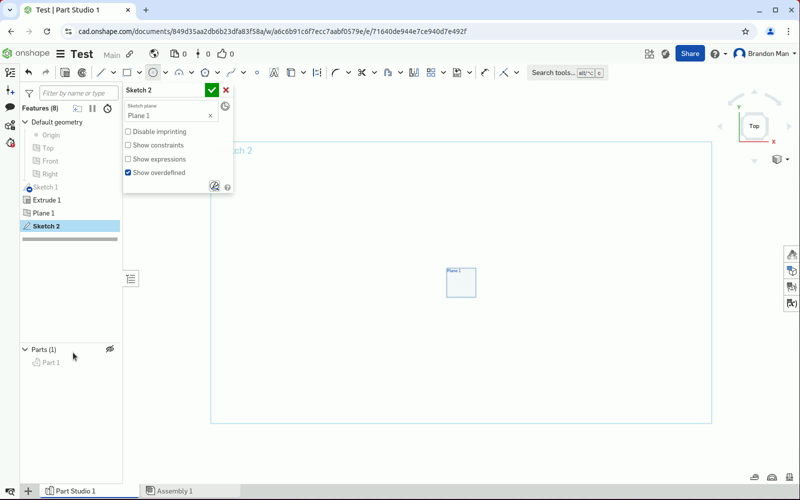
mouse_move(461, 282)
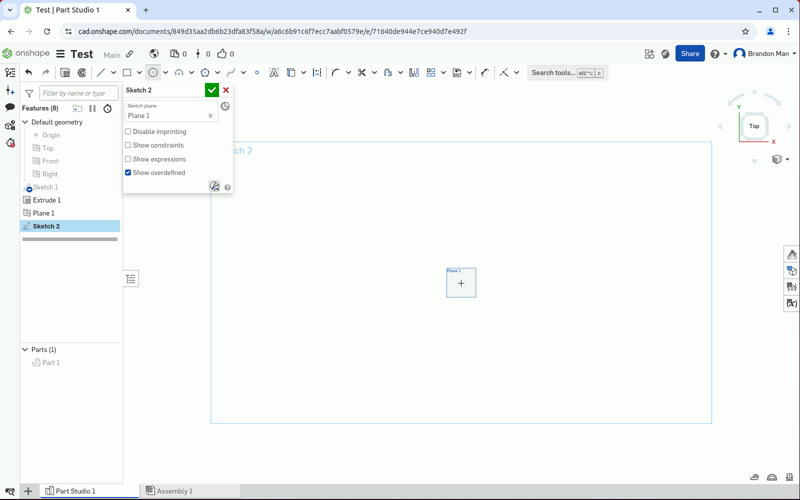
click(461, 282)
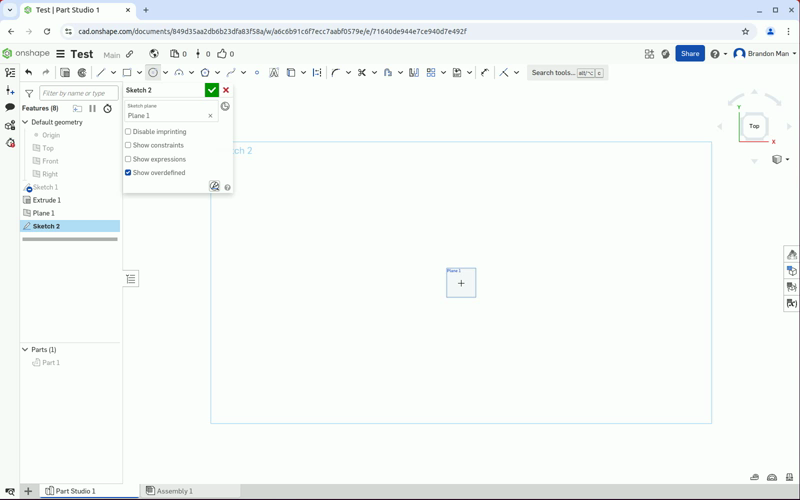
key_up(shift)
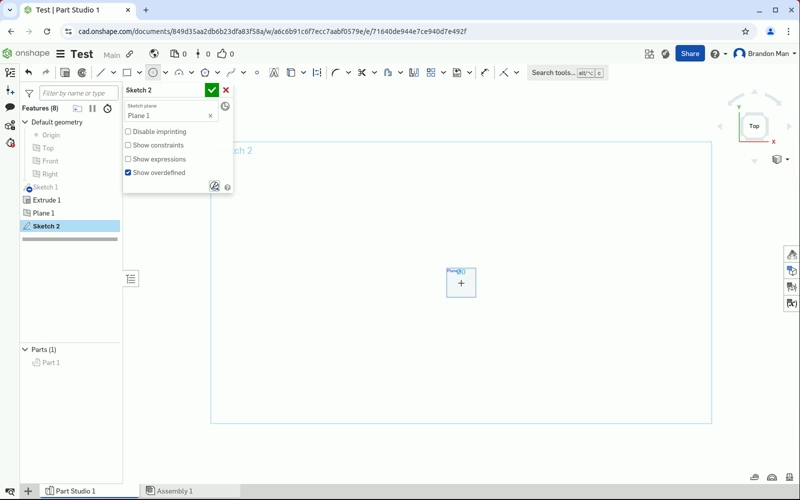
mouse_move(543, 282)
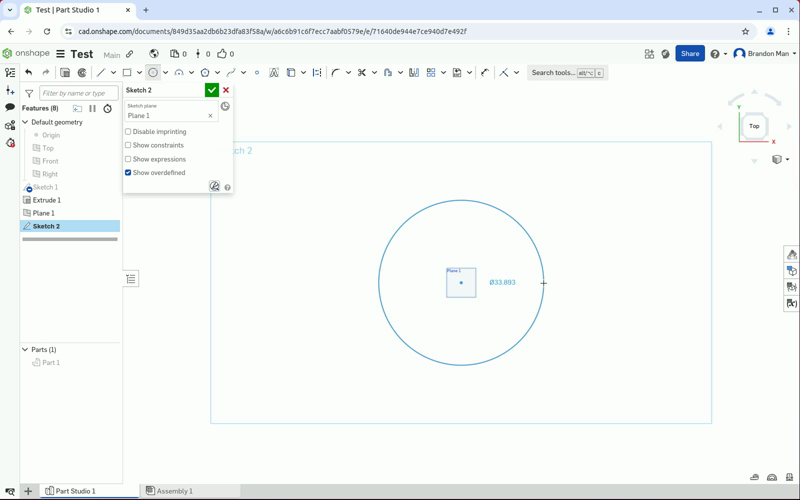
click(543, 282)
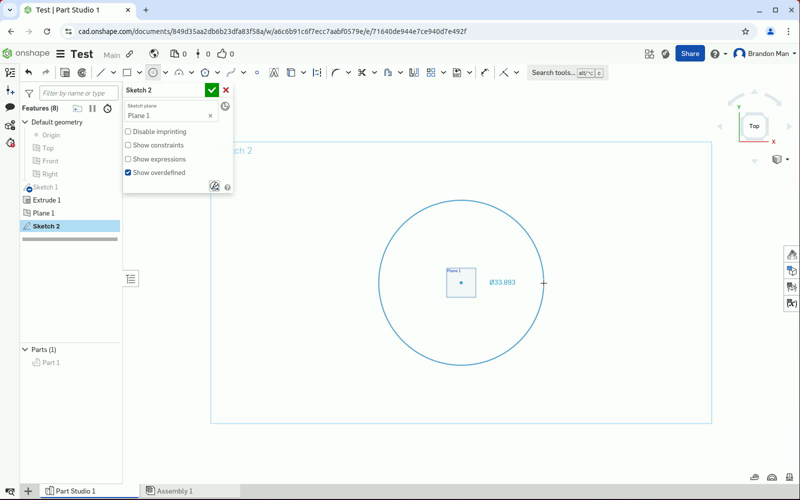
key(esc)
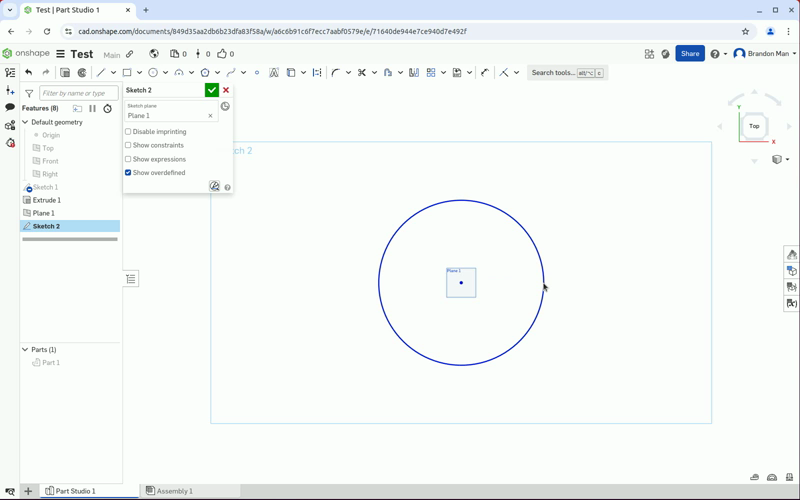
mouse_move(484, 330)
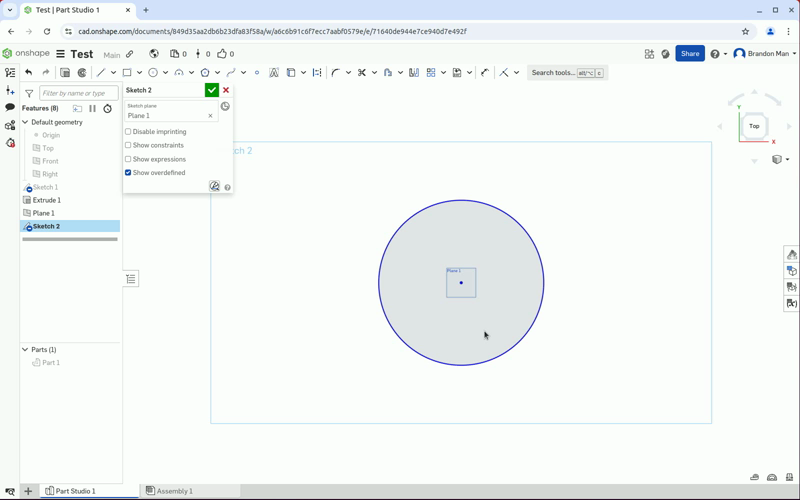
click(484, 330)
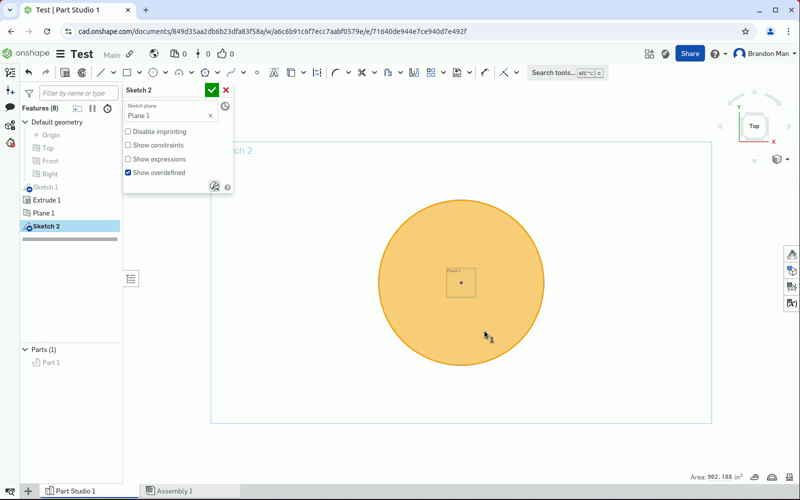
mouse_move(73, 352)
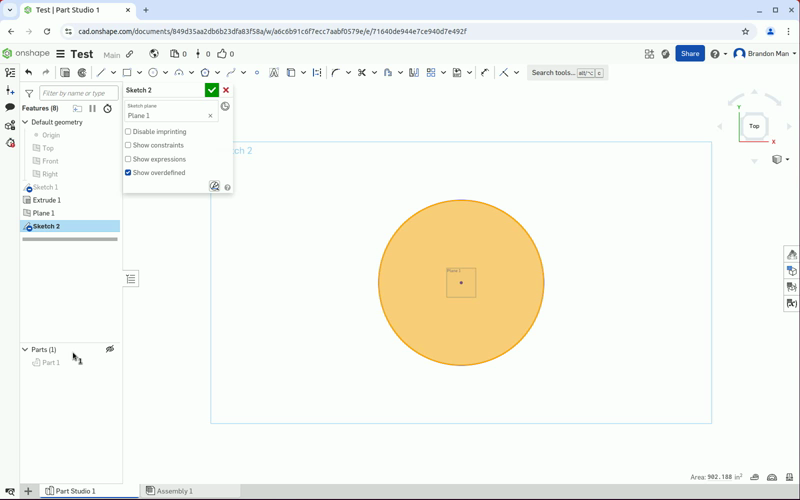
key(shift+y)
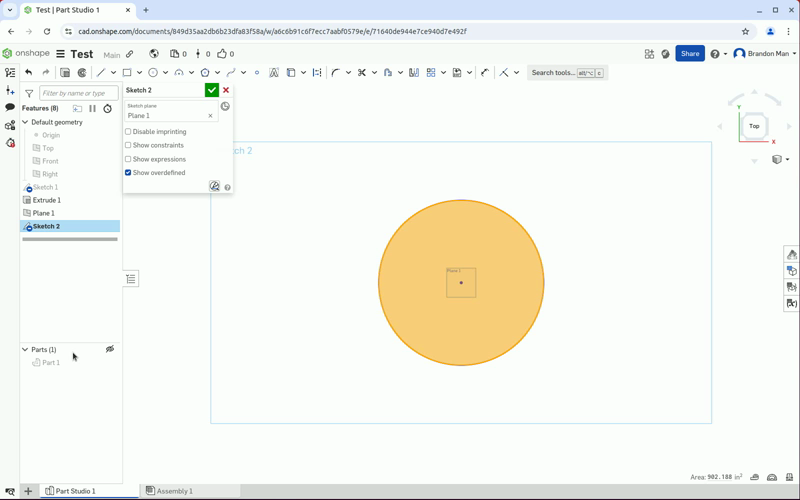
key(shift+e)
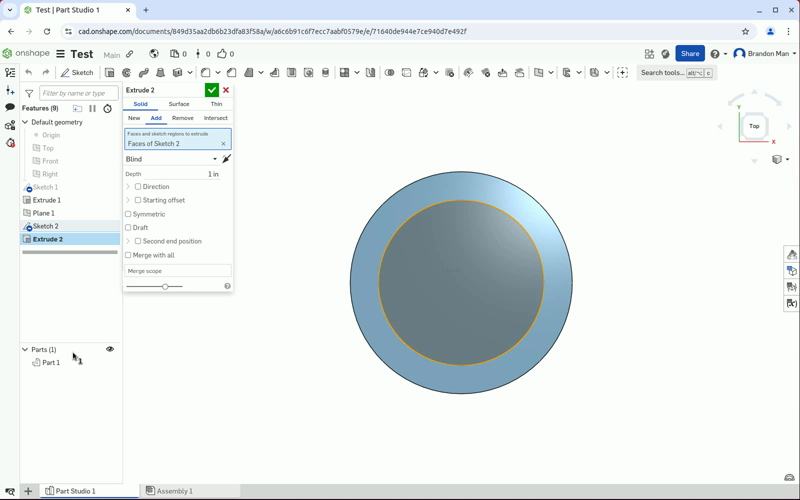
mouse_move(143, 106)
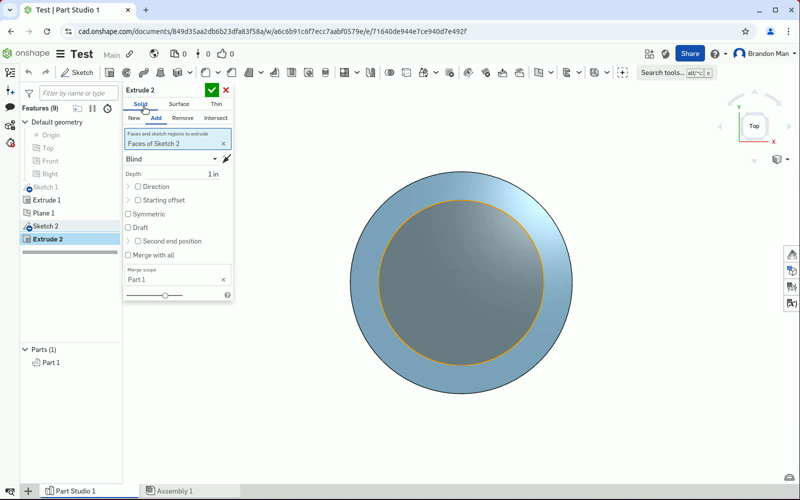
click(143, 106)
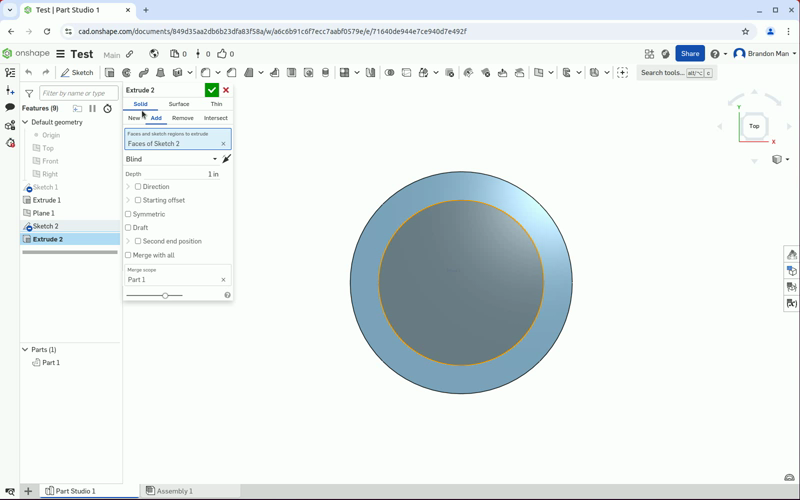
mouse_move(137, 120)
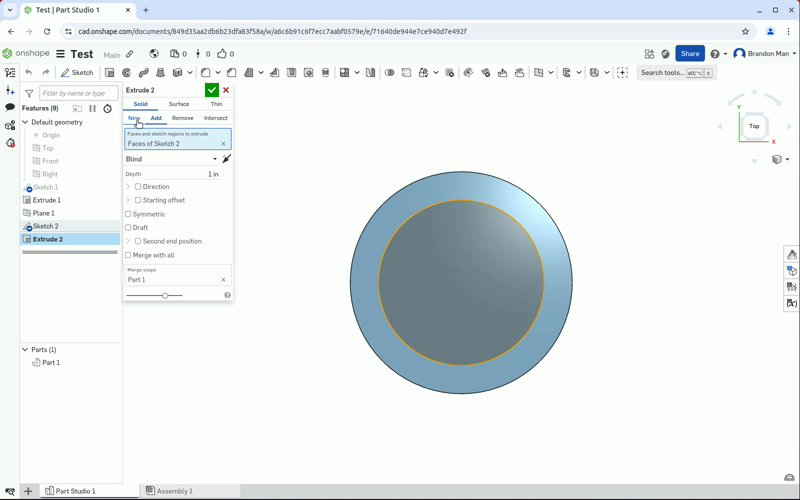
click(137, 120)
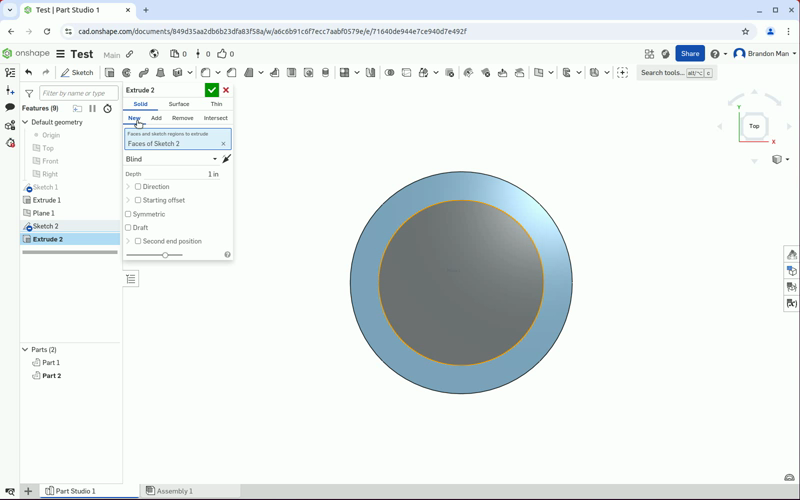
key(tab, 4)
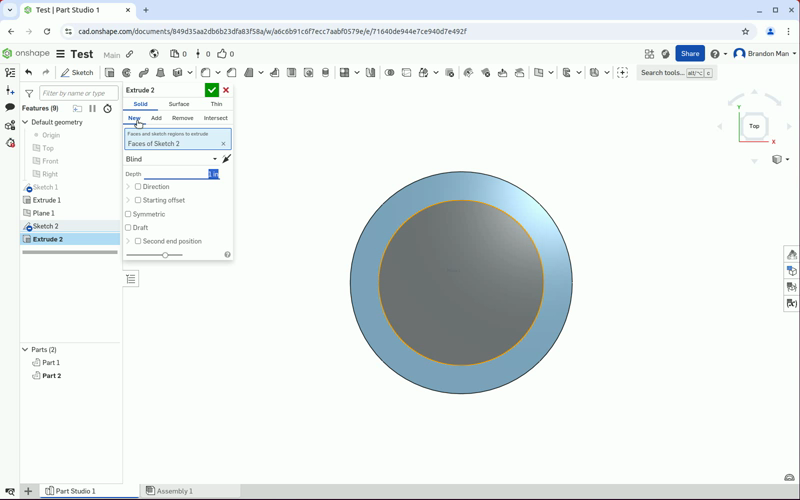
text(8.425)
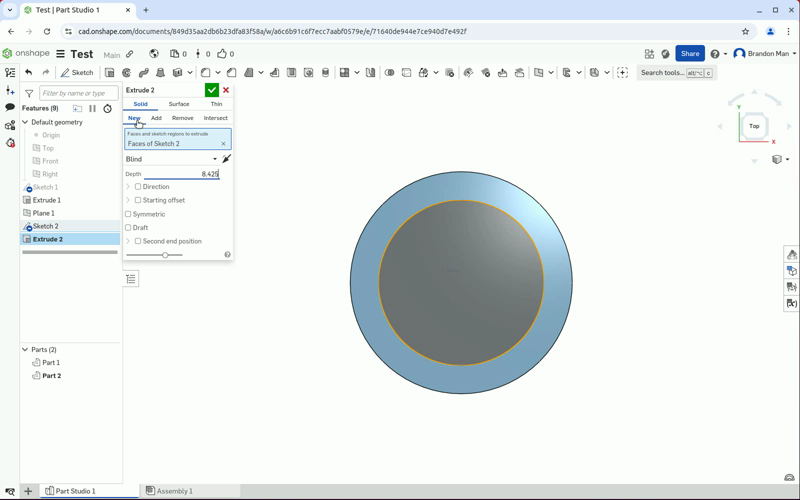
key(enter)
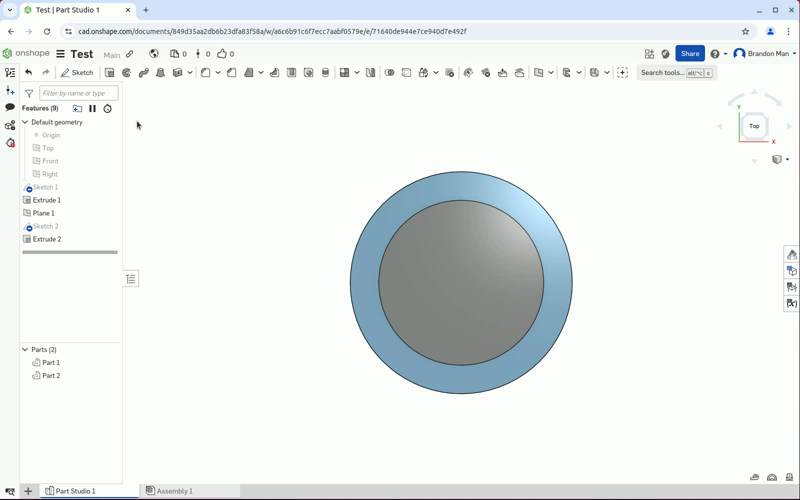
key(shift+h)
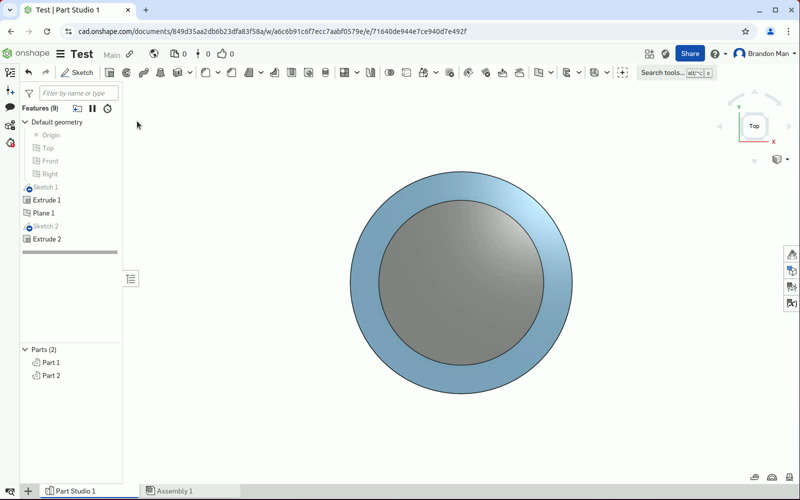
key(shift+h)
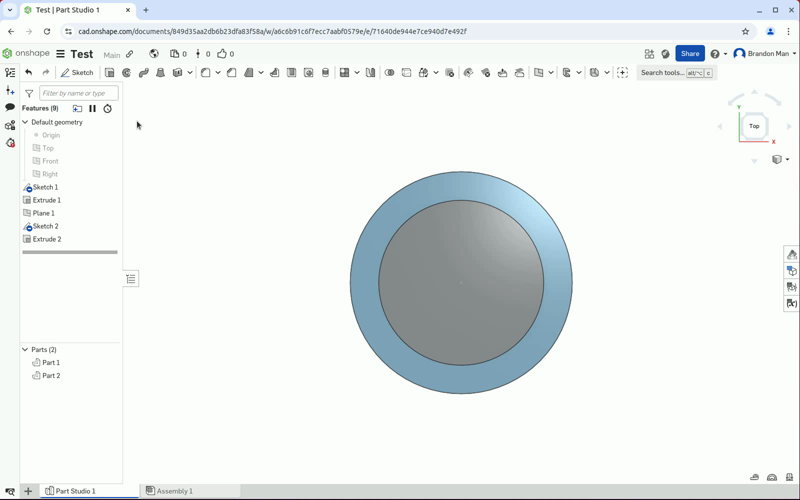
key(shift+7)
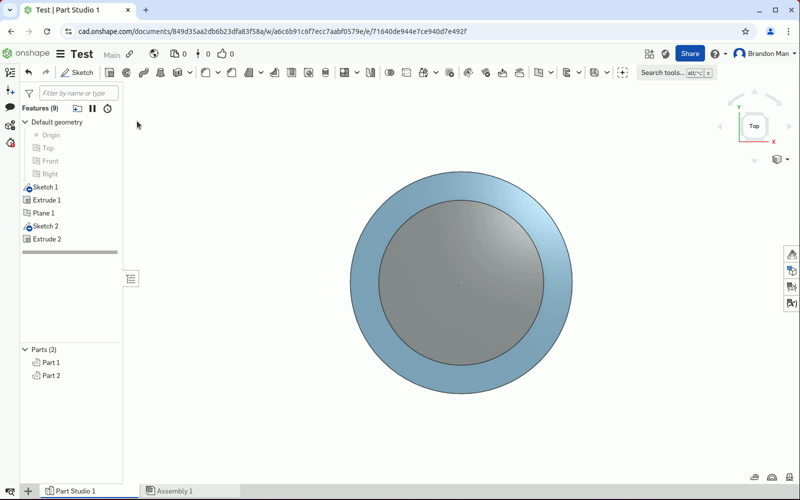
key(up, 3)
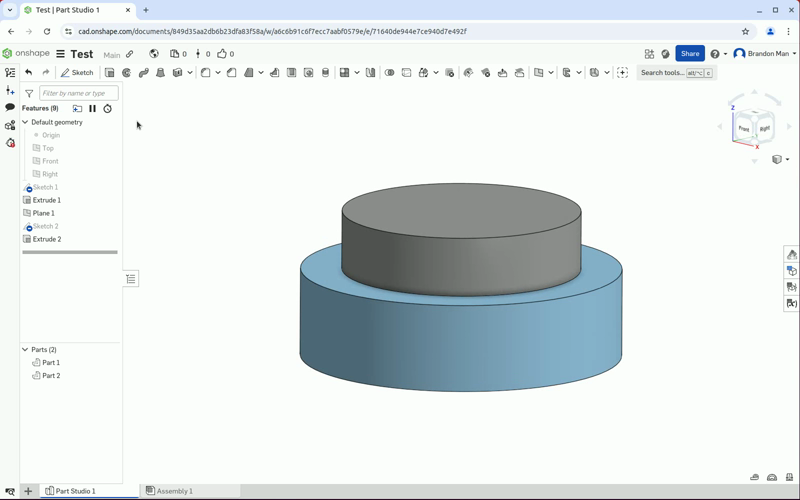
key(left, 3)
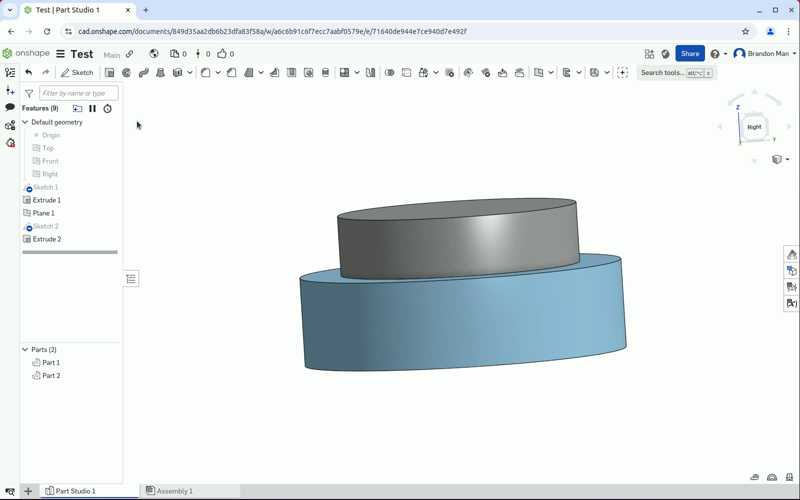
key(right, 3)
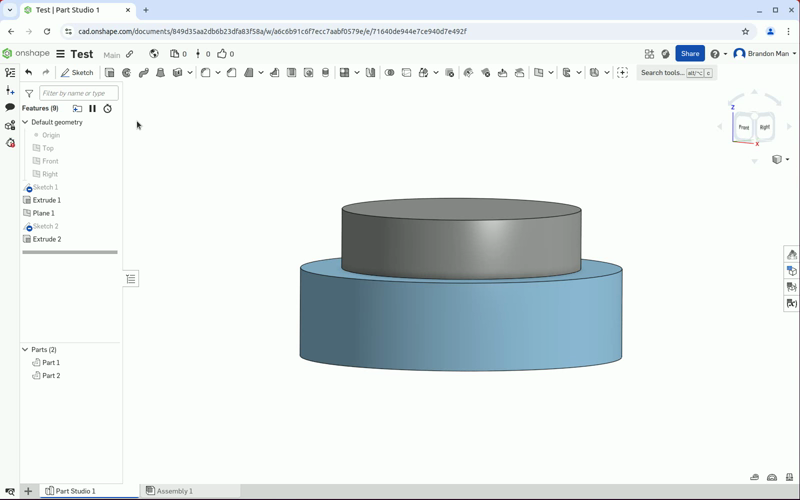
key(down, 3)
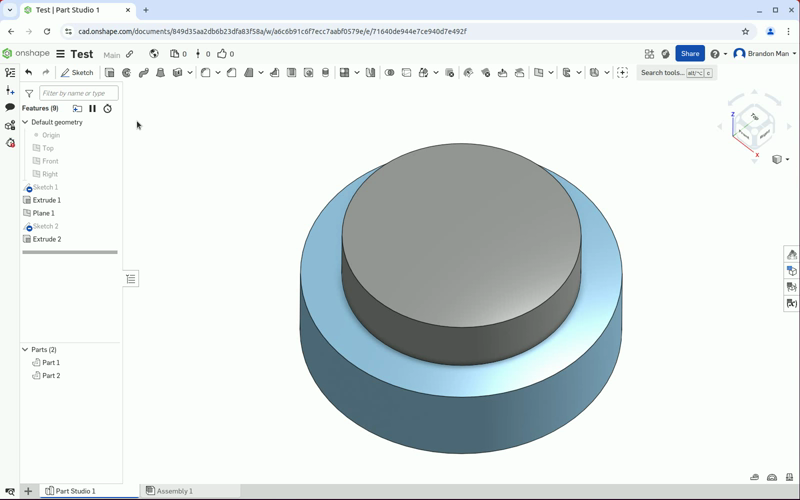
mouse_move(73, 189)
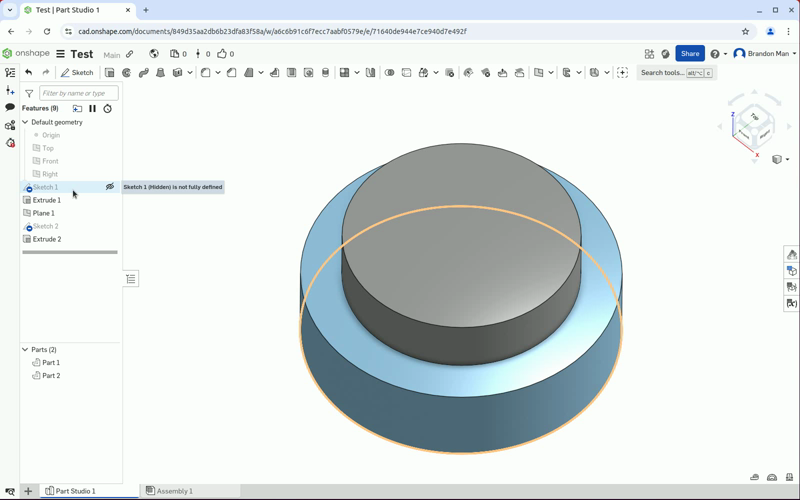
click(73, 189)